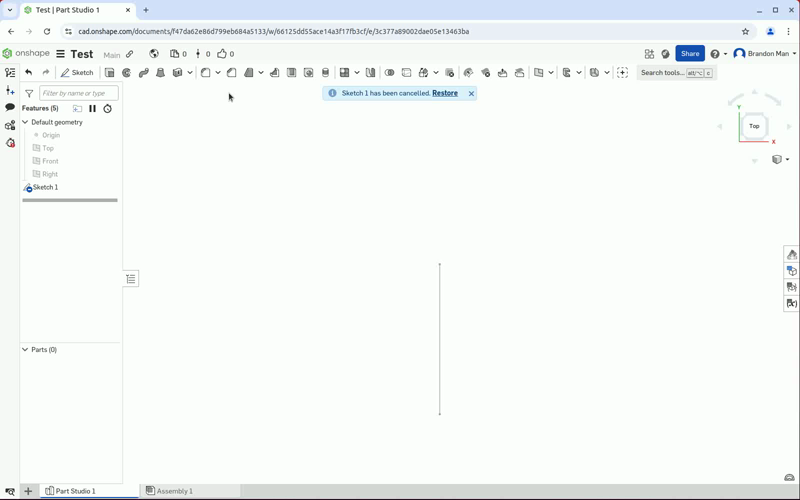
key(shift+h)
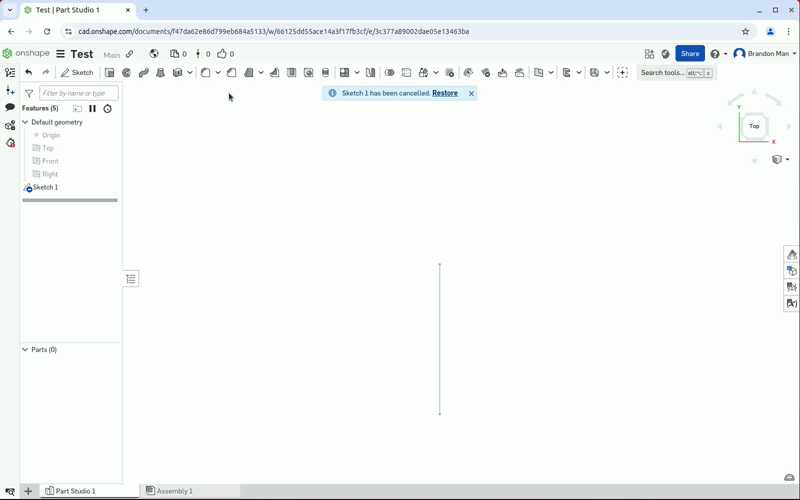
key(shift+s)
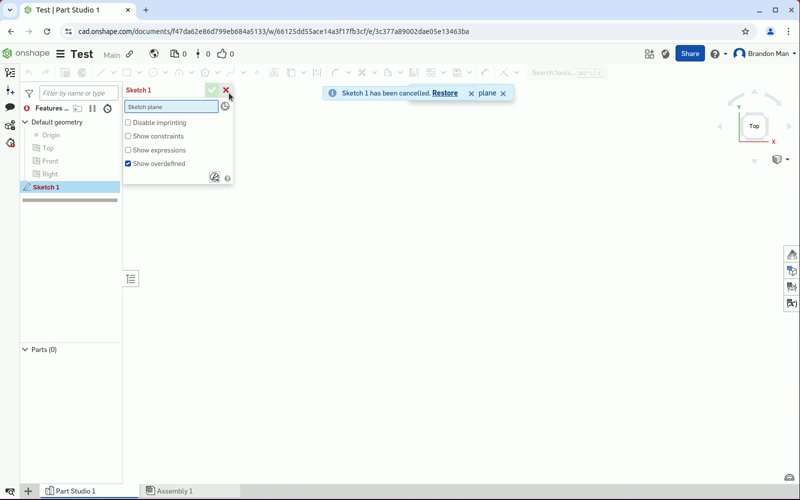
mouse_move(73, 150)
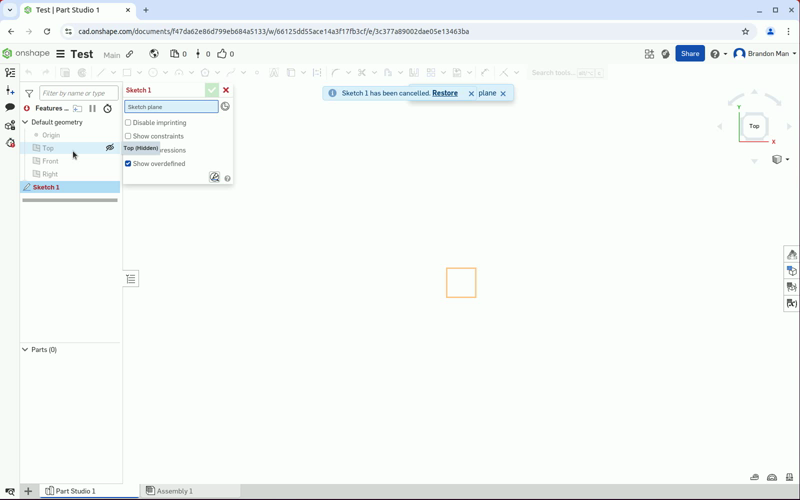
click(73, 150)
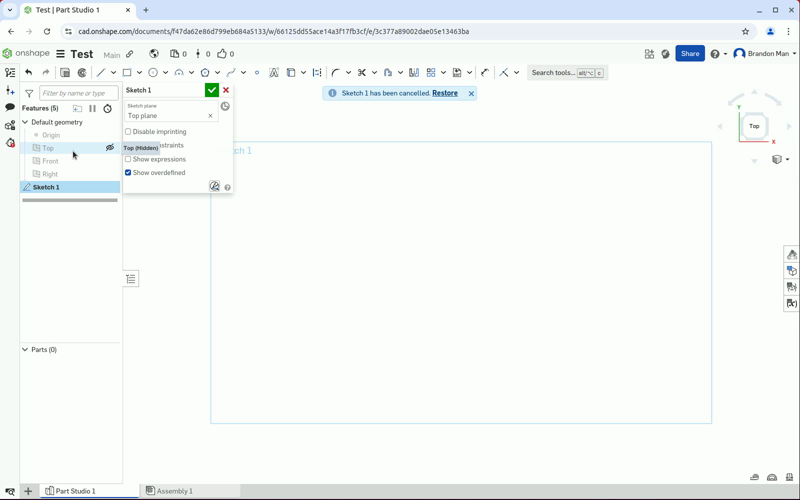
mouse_move(73, 352)
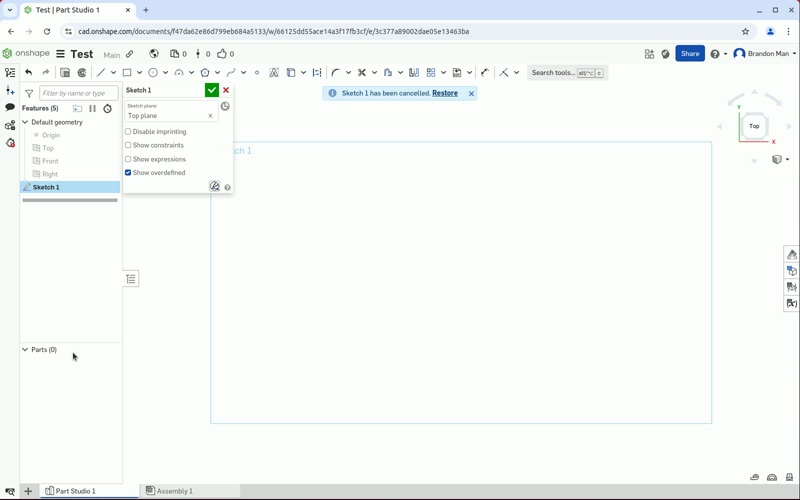
key(y)
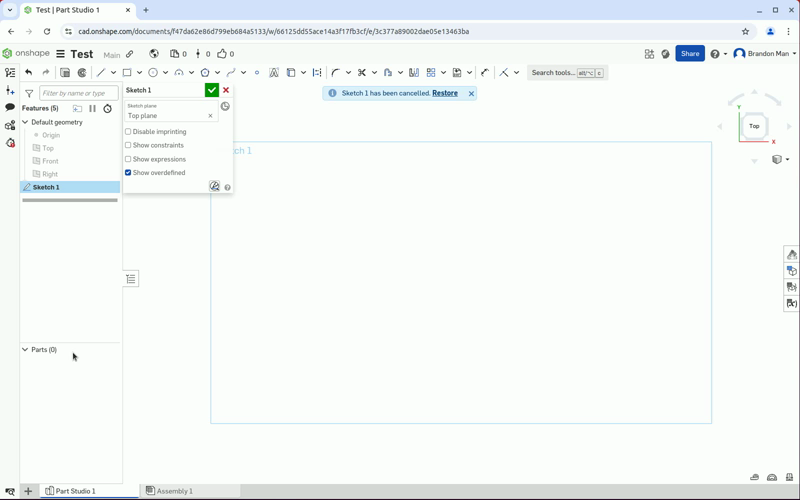
key(c)
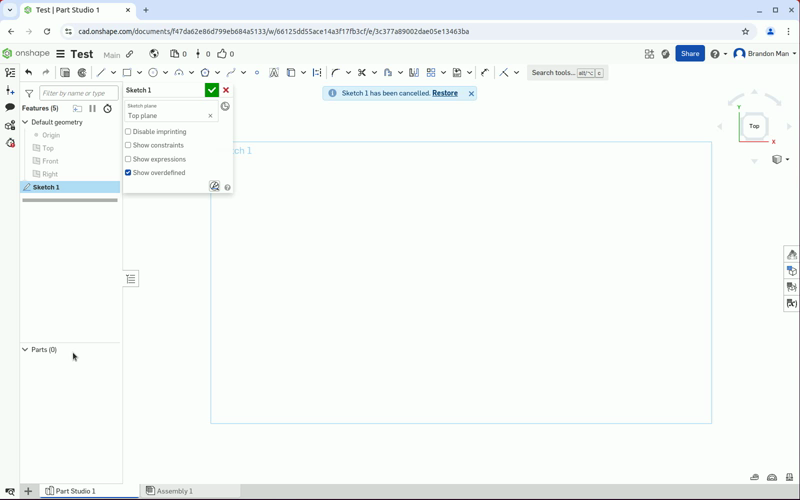
key_down(shift)
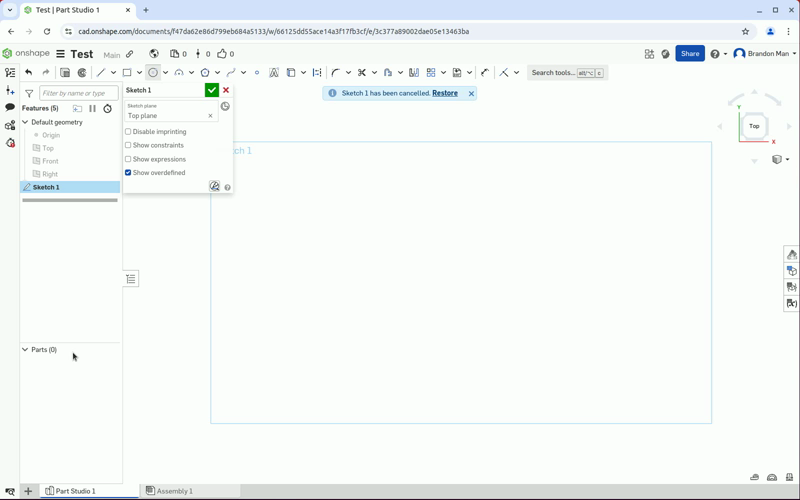
mouse_move(460, 282)
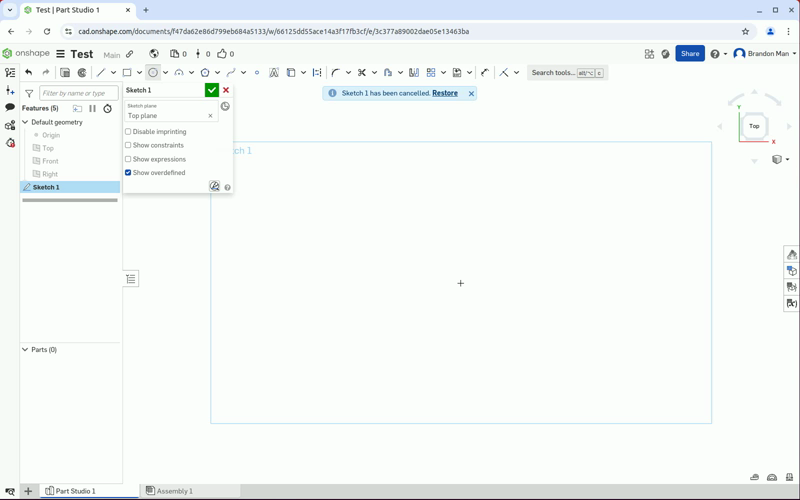
click(460, 282)
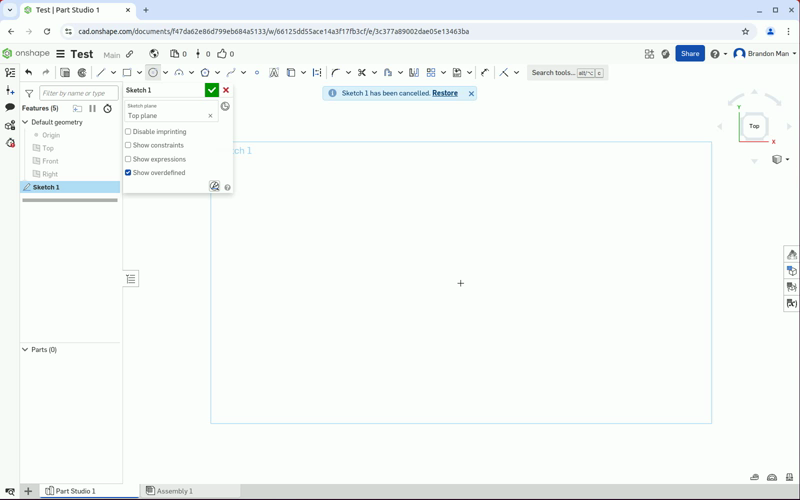
key_up(shift)
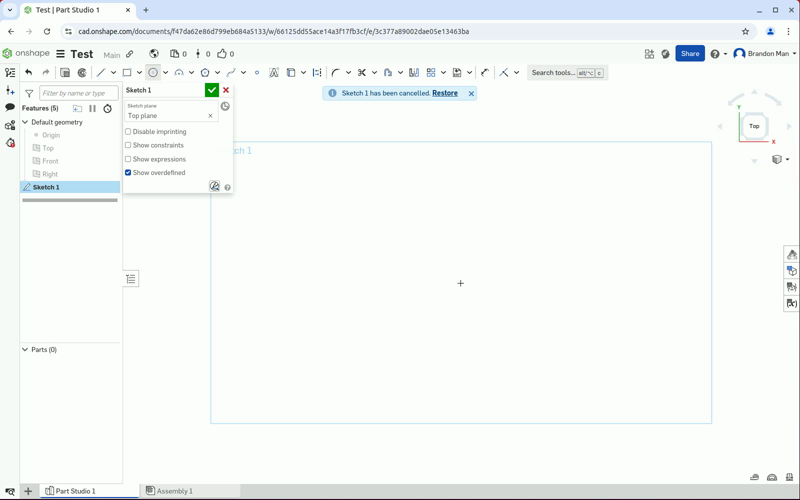
mouse_move(529, 282)
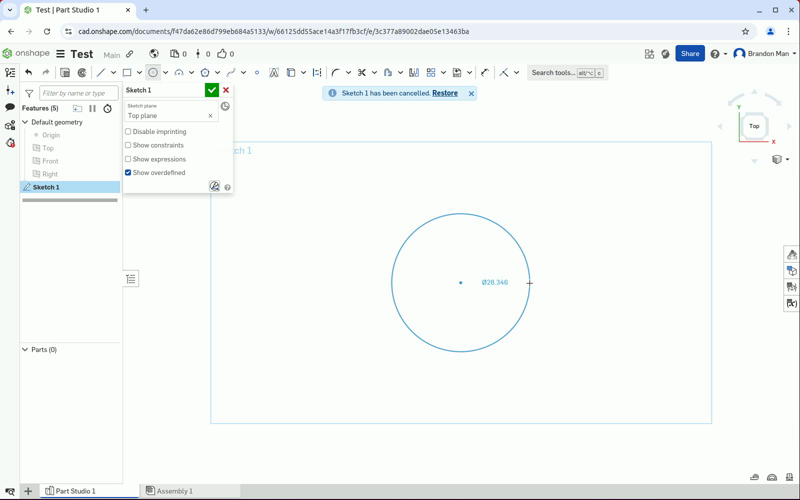
click(529, 282)
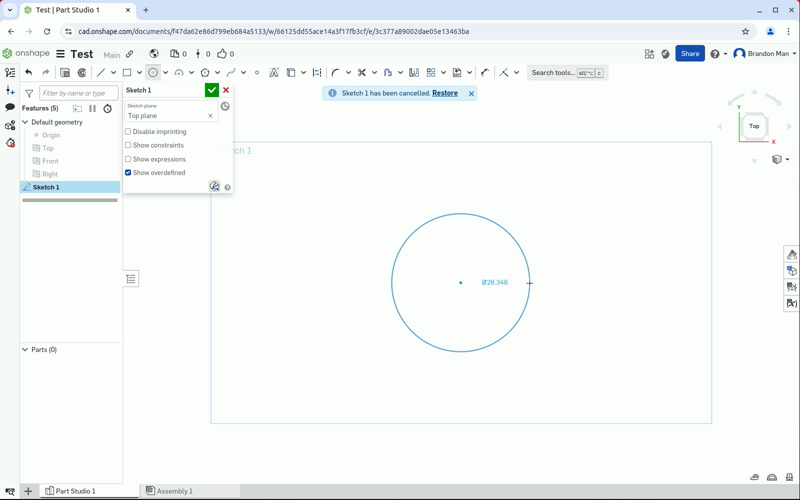
key(esc)
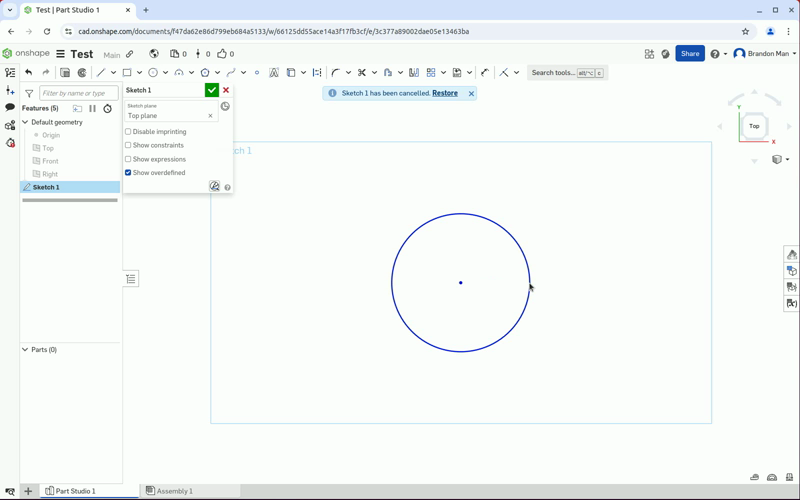
mouse_move(474, 289)
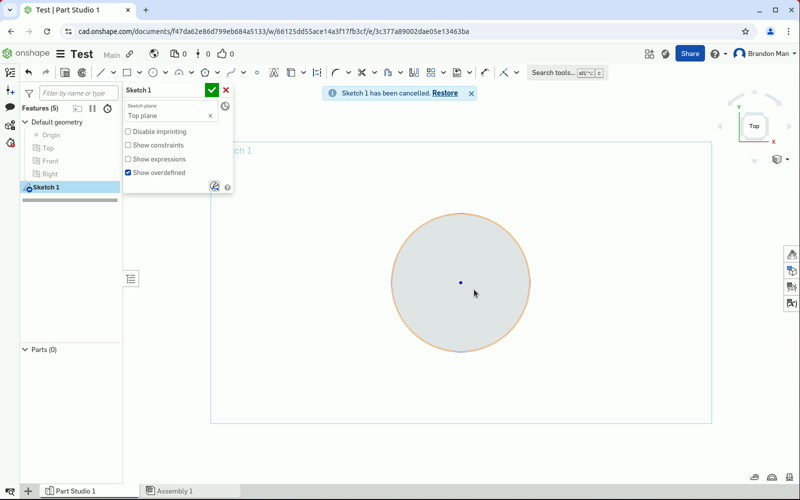
click(474, 289)
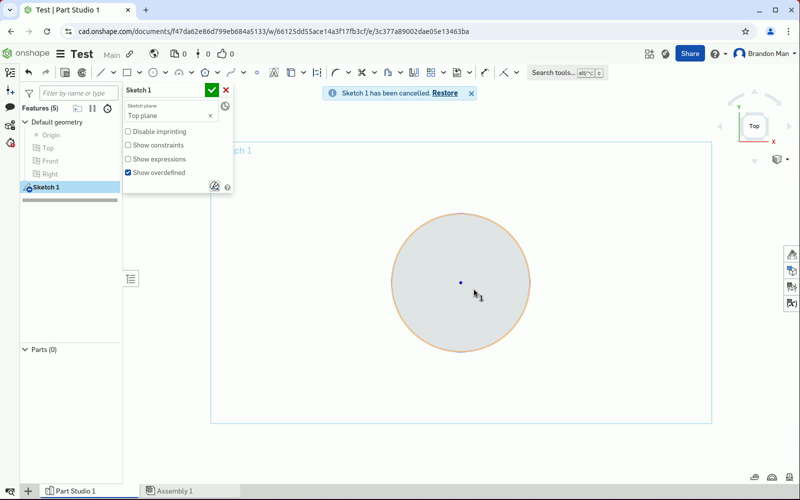
mouse_move(73, 352)
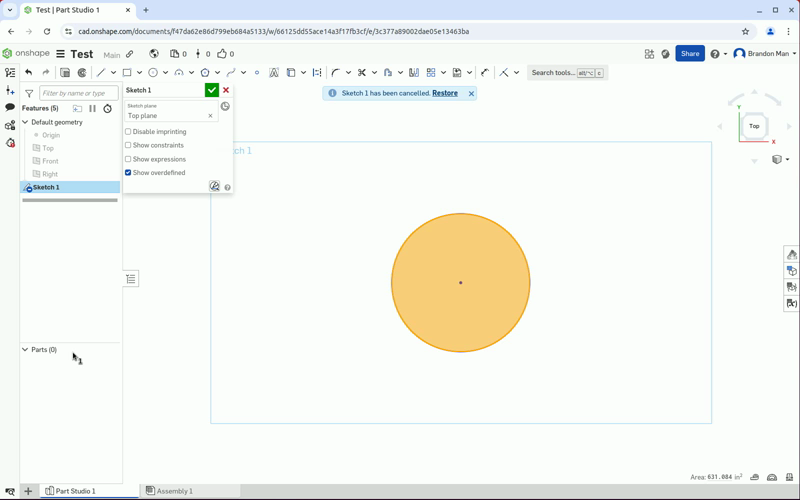
key(shift+y)
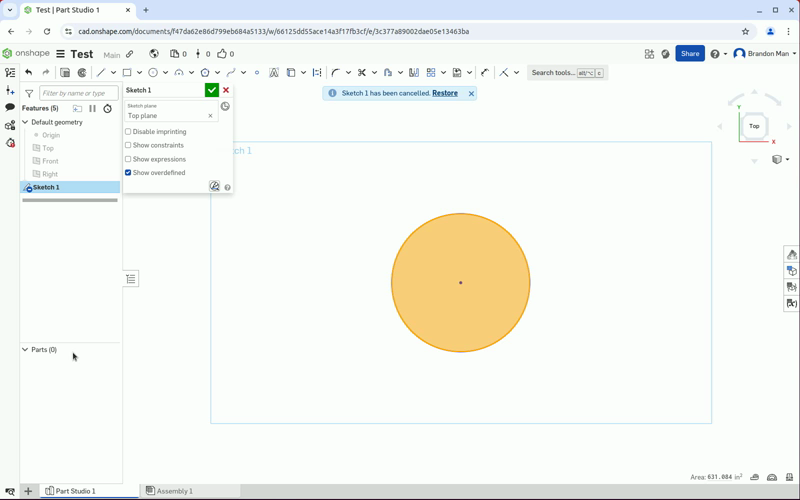
key(shift+e)
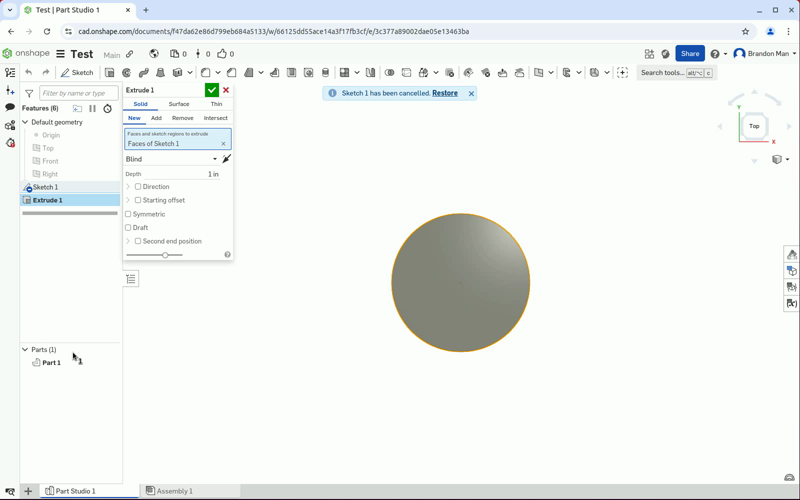
mouse_move(143, 106)
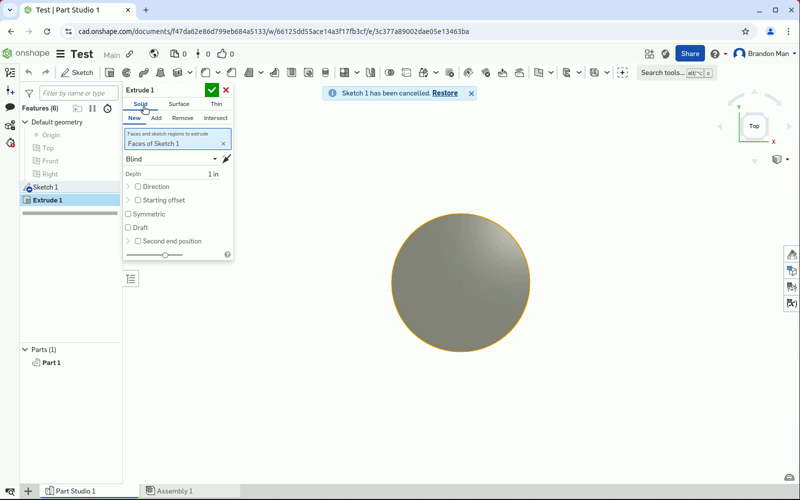
click(143, 106)
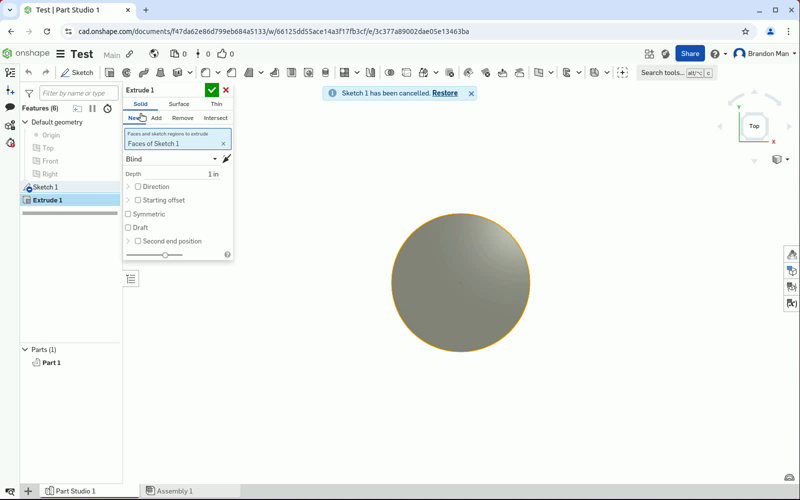
mouse_move(137, 120)
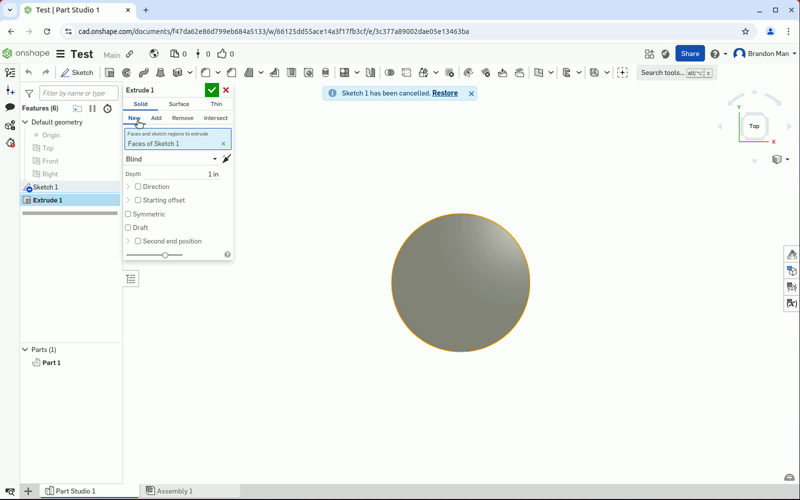
click(137, 120)
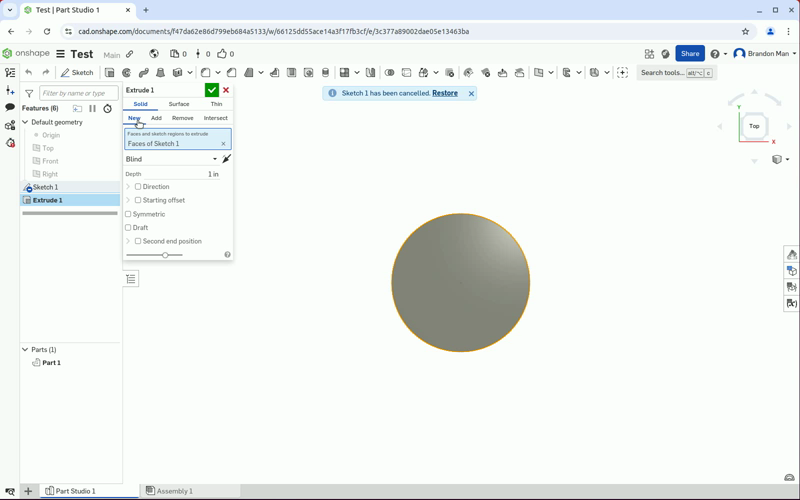
key(tab, 4)
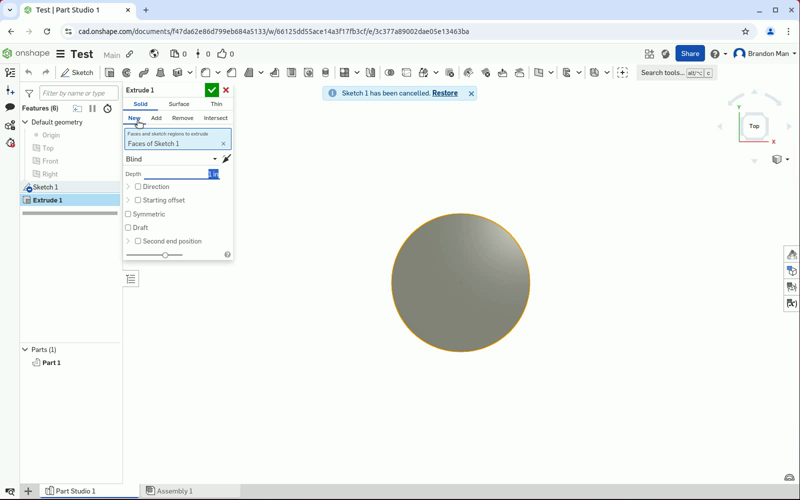
text(23.108)
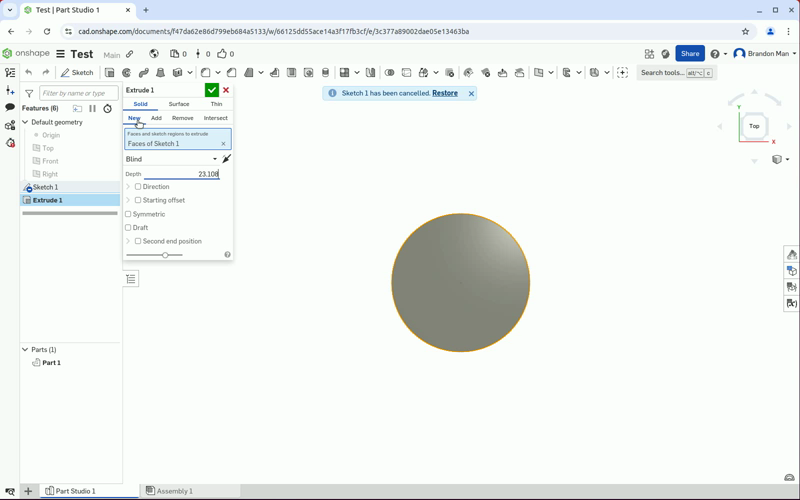
key(enter)
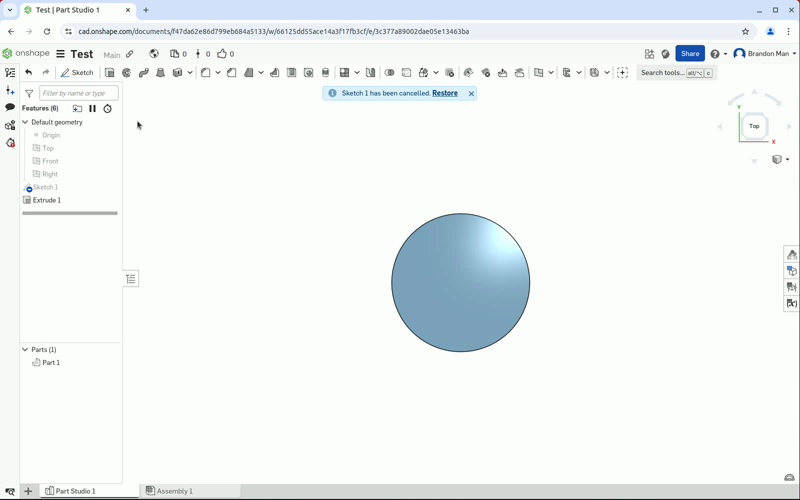
key(shift+h)
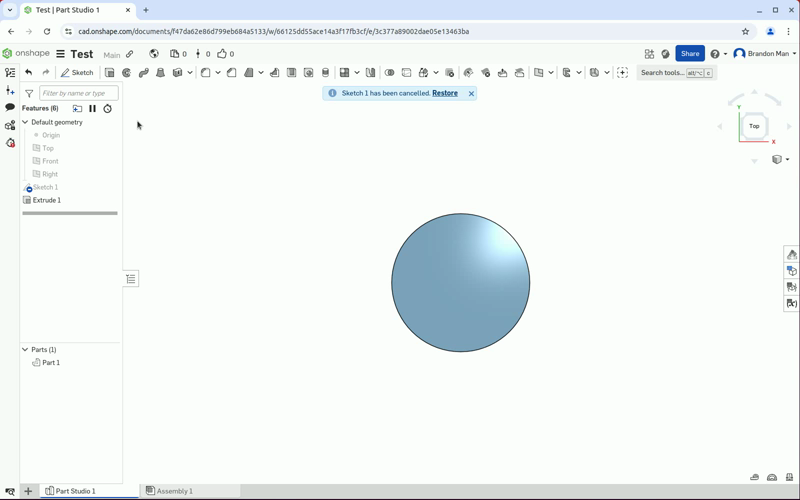
key(shift+h)
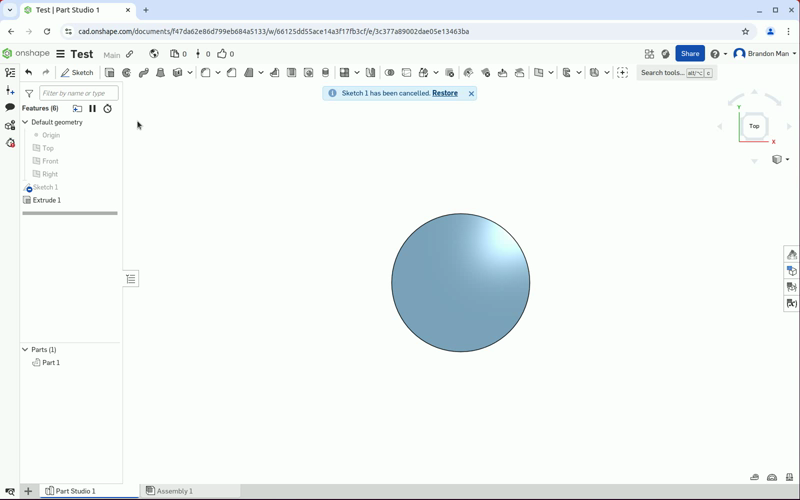
mouse_move(73, 189)
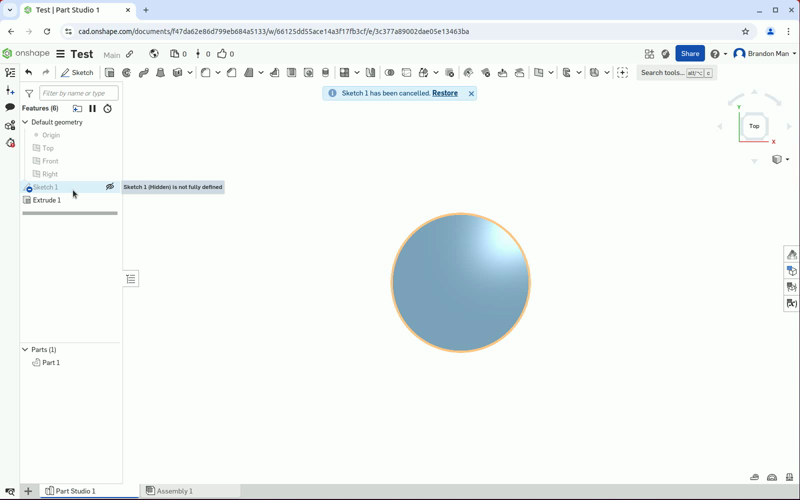
click(73, 189)
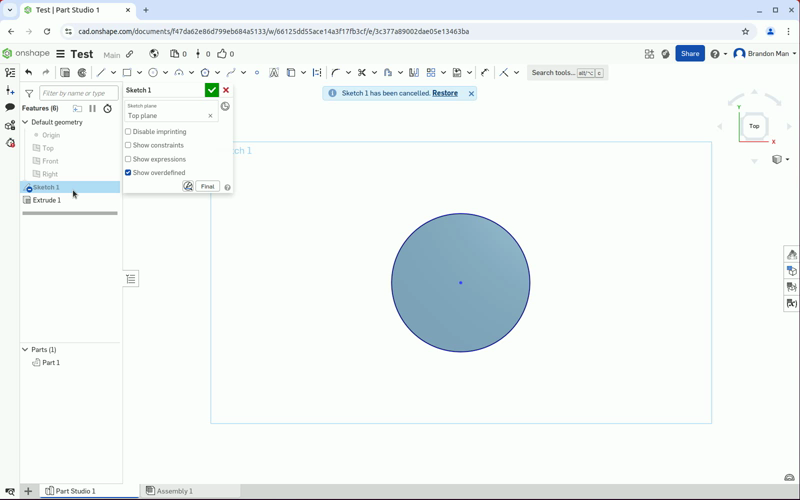
mouse_move(229, 92)
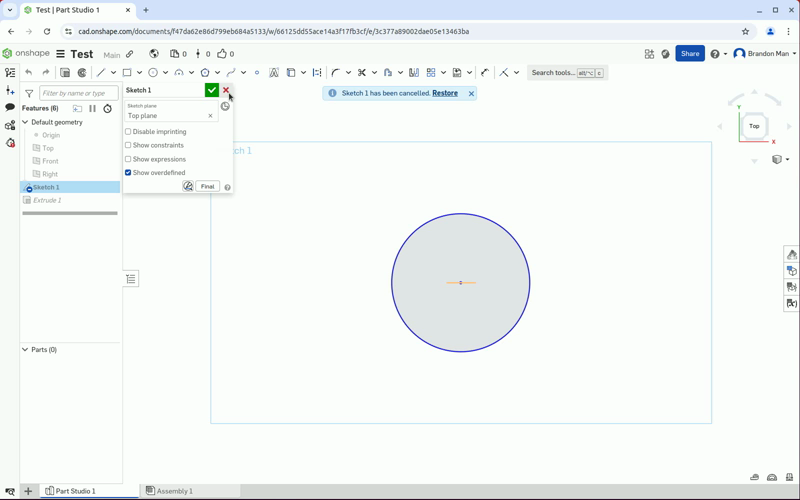
click(229, 92)
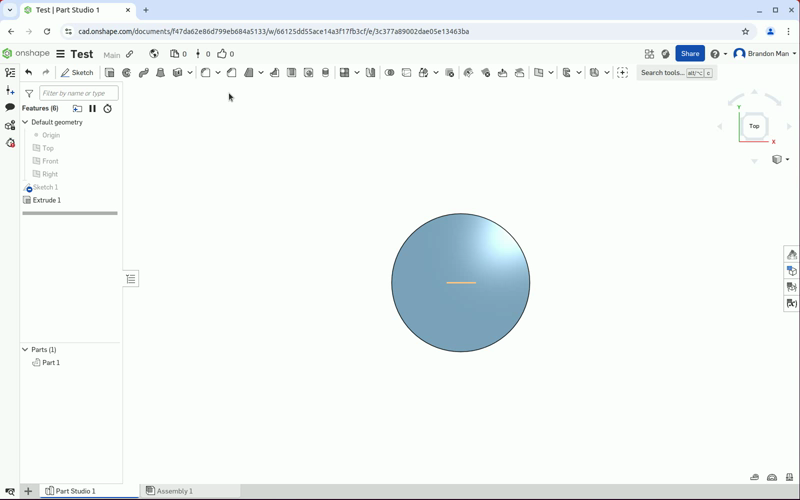
mouse_move(541, 75)
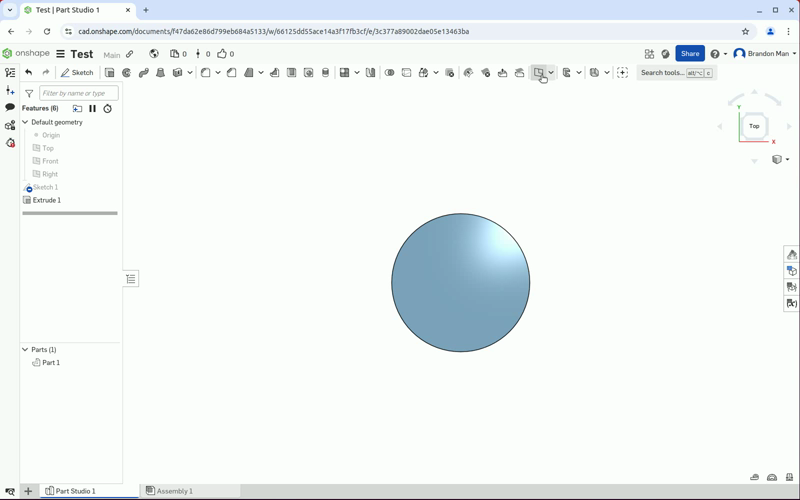
click(541, 75)
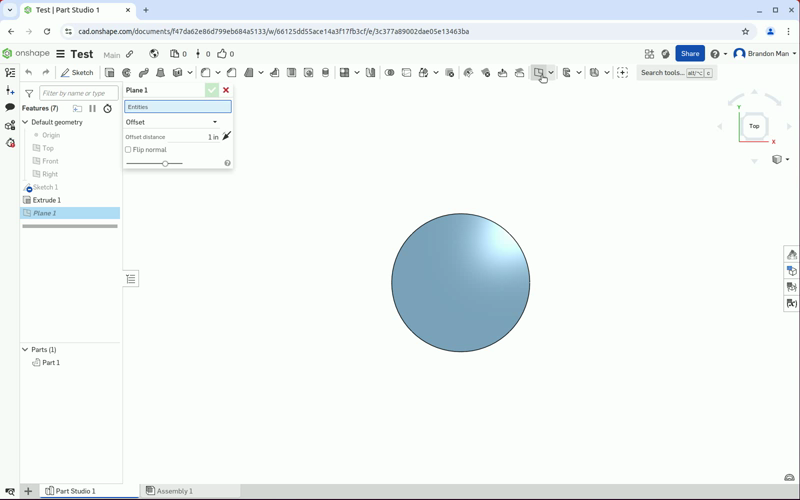
mouse_move(73, 150)
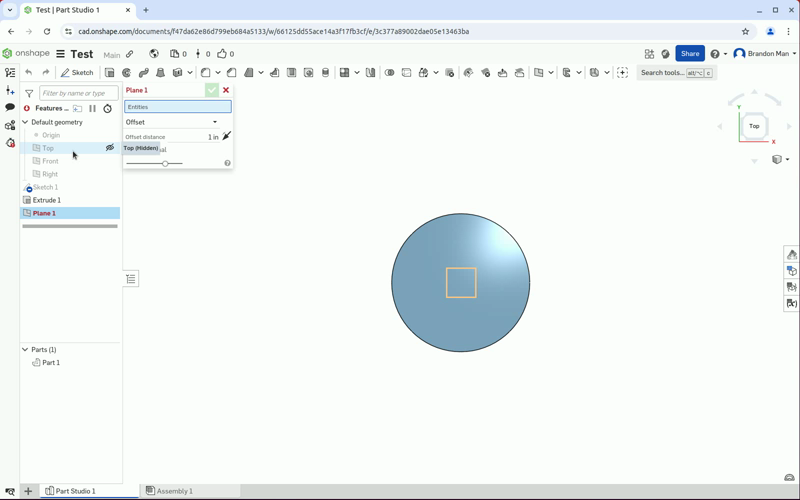
click(73, 150)
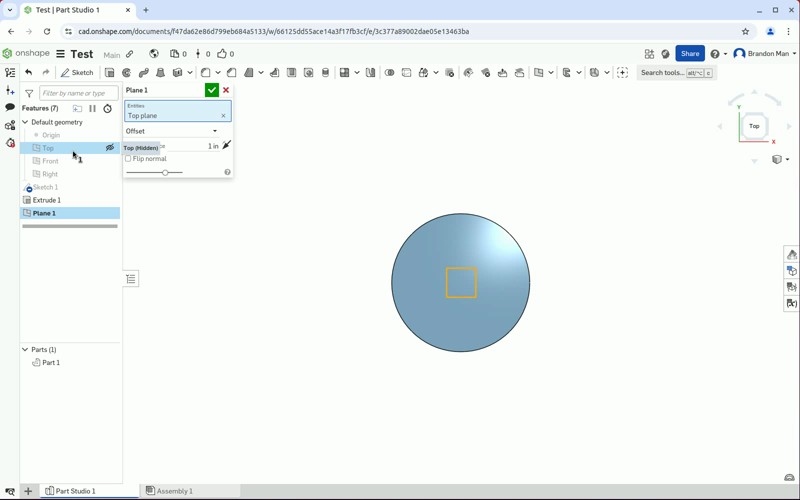
key(tab, 2)
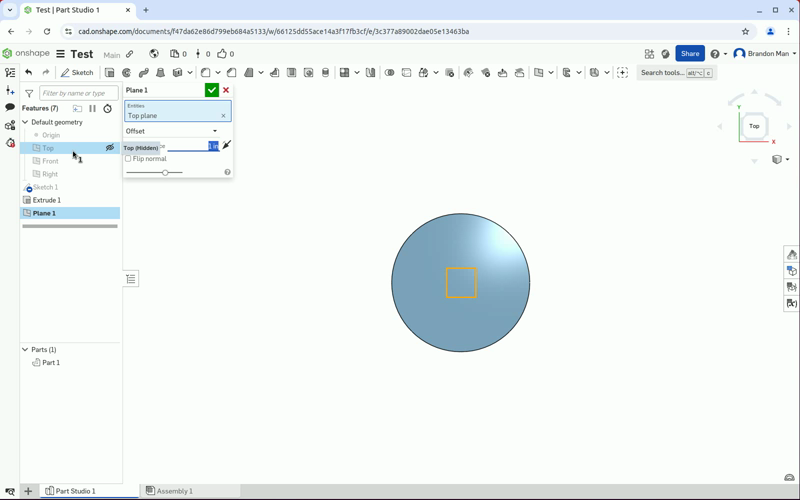
text(23.108)
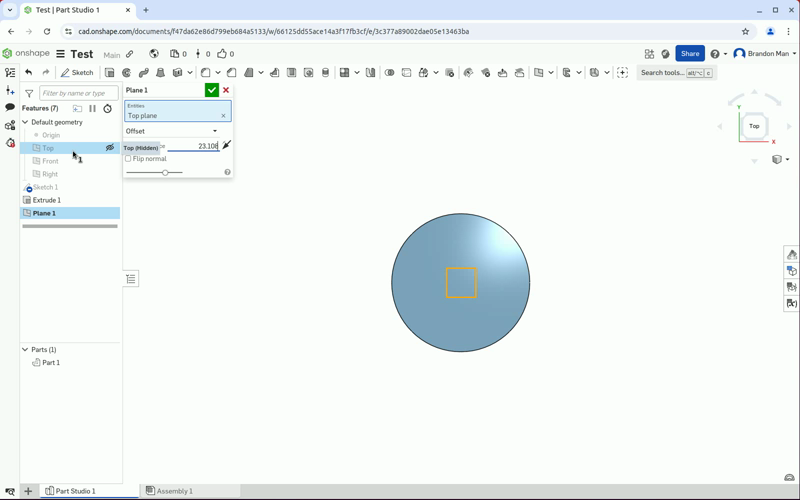
key(enter, 2)
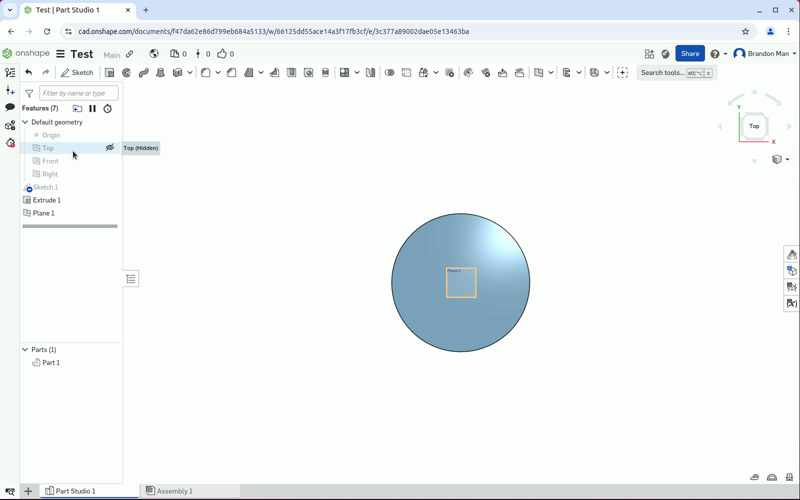
key(shift+s)
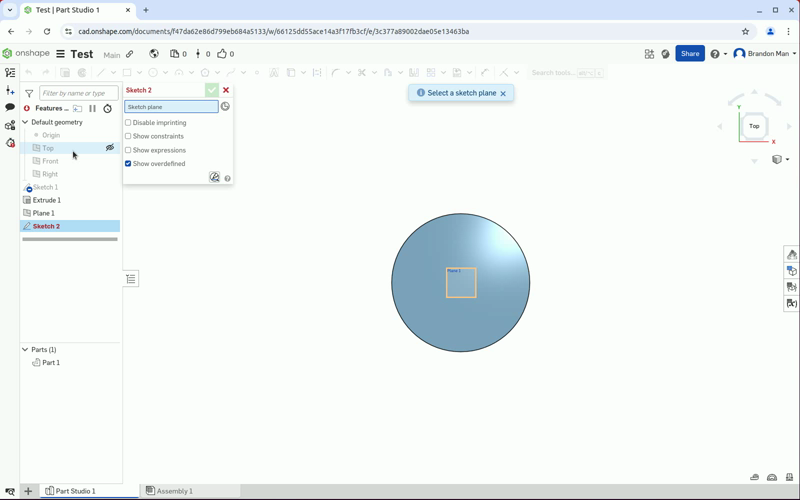
mouse_move(73, 215)
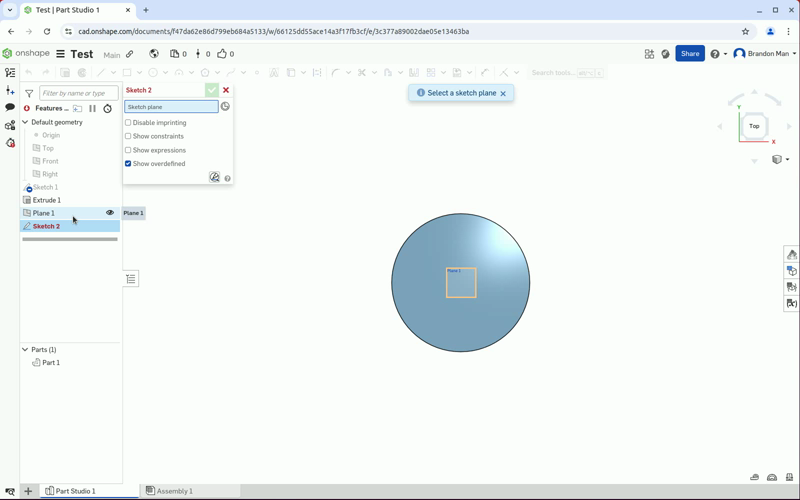
click(73, 215)
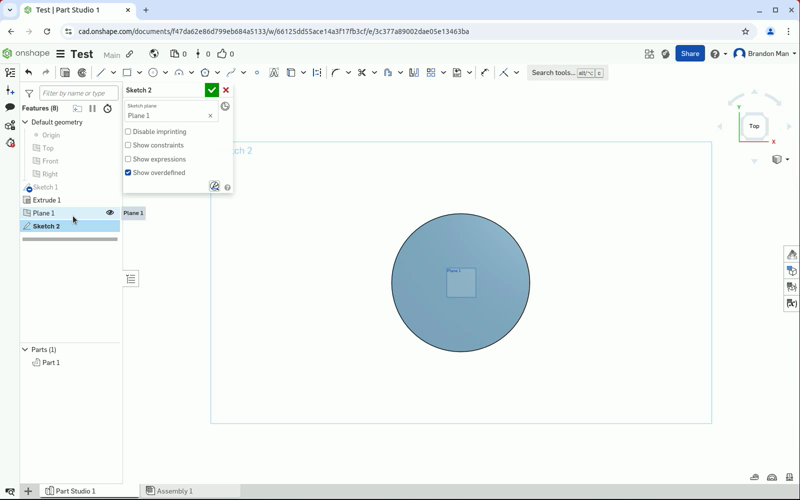
mouse_move(73, 352)
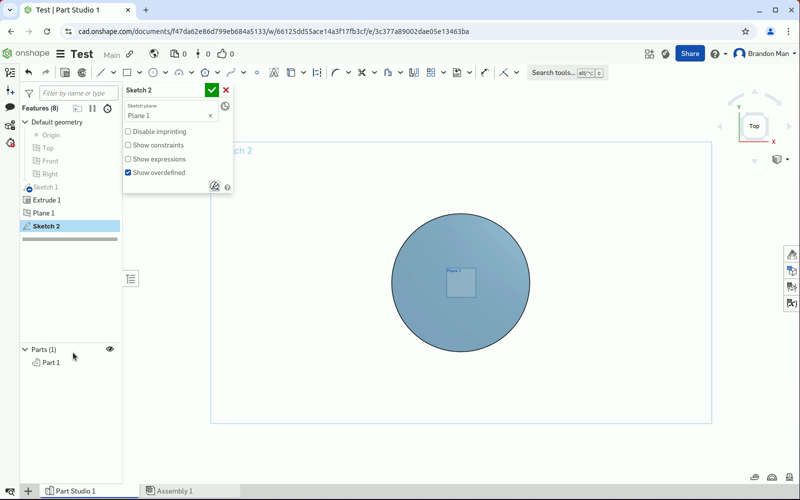
key(y)
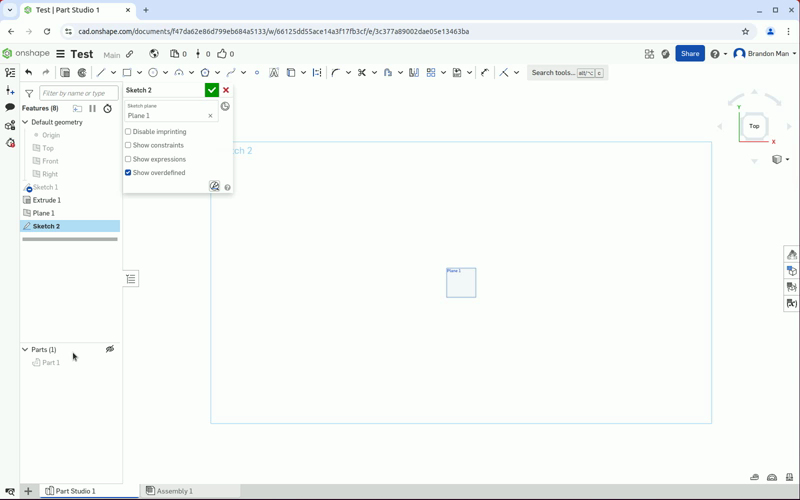
key(c)
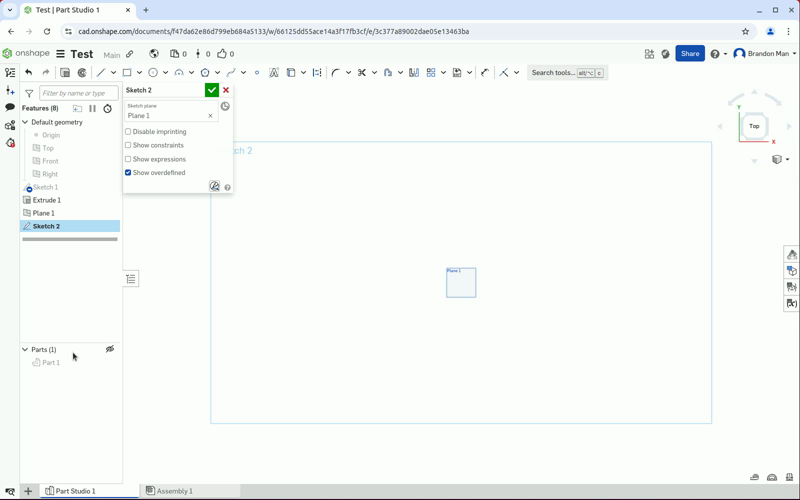
key_down(shift)
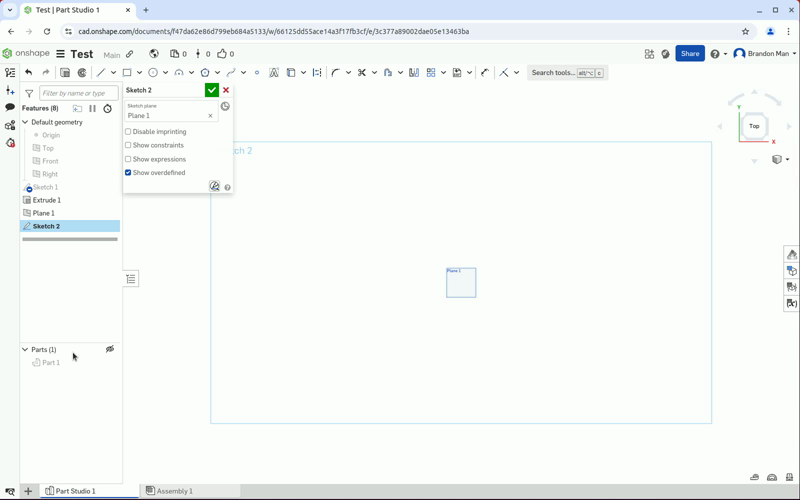
mouse_move(461, 282)
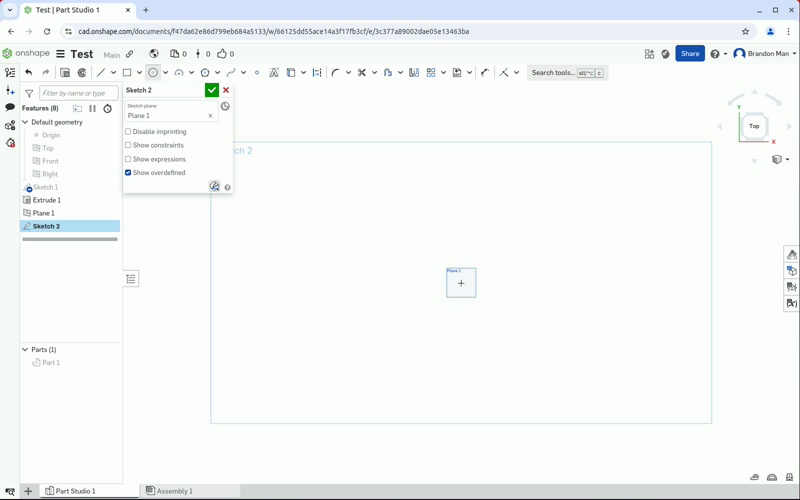
click(461, 282)
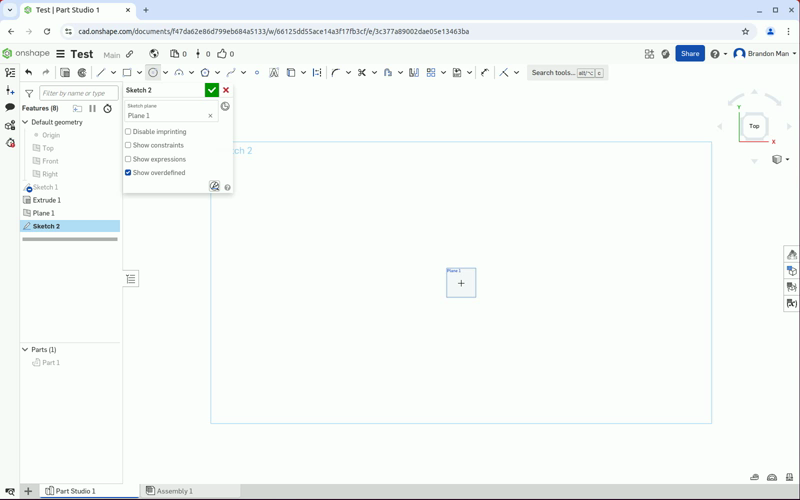
key_up(shift)
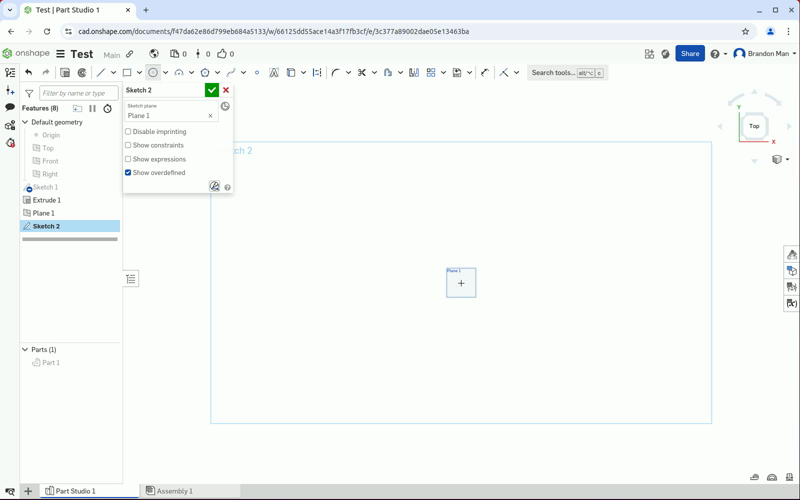
mouse_move(520, 282)
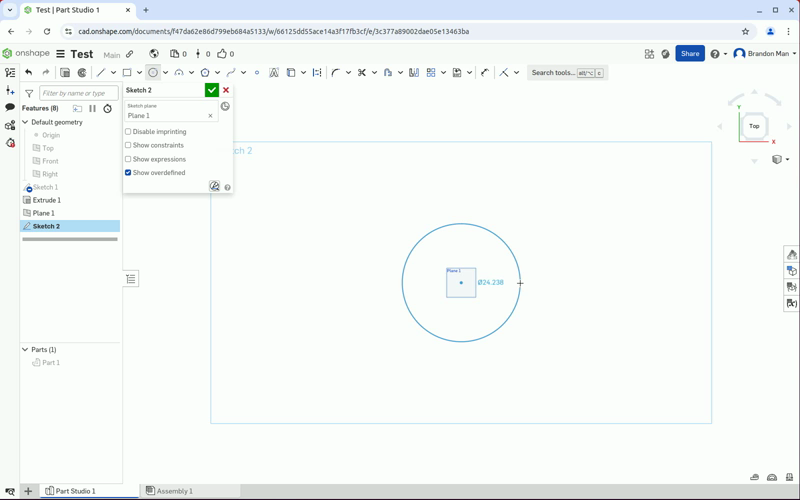
click(520, 282)
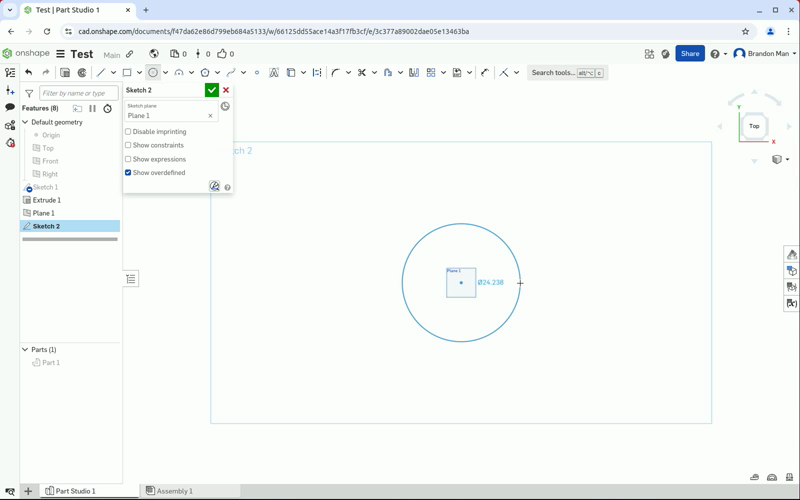
key(esc)
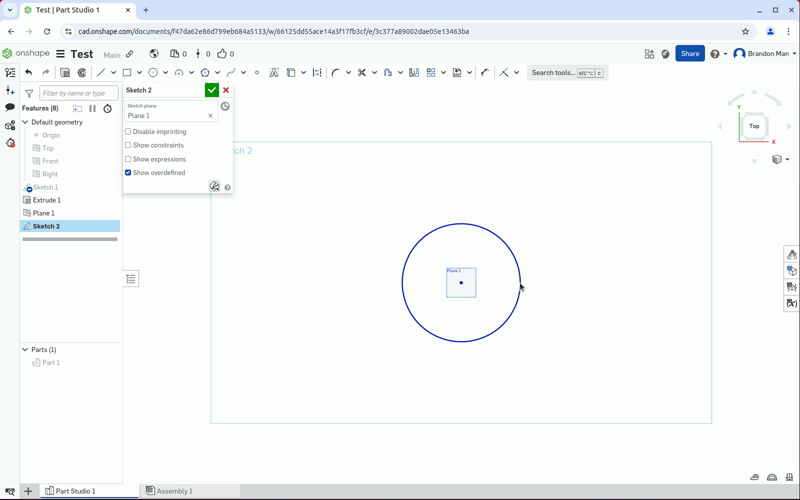
mouse_move(458, 289)
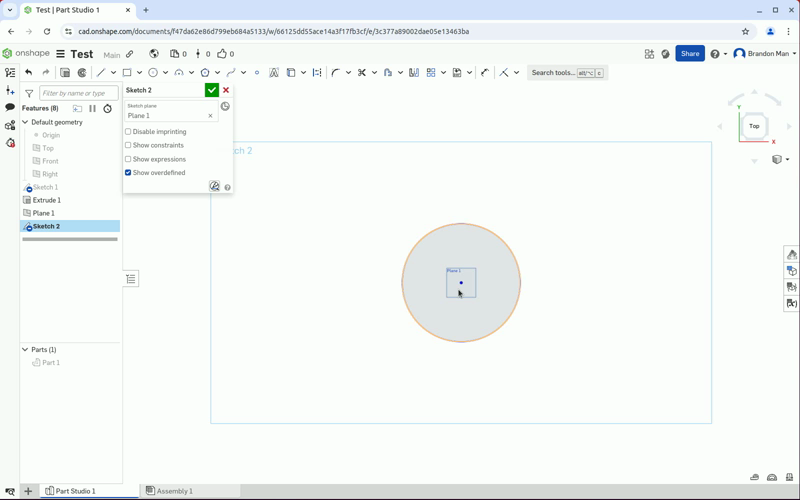
click(458, 289)
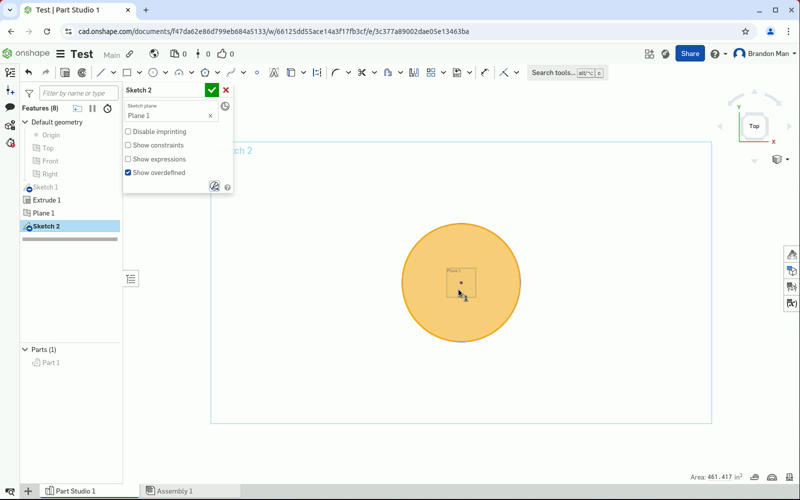
mouse_move(73, 352)
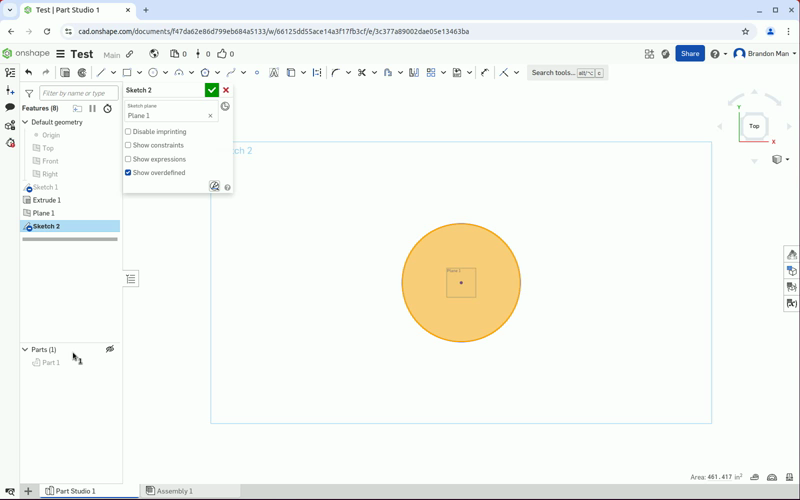
key(shift+y)
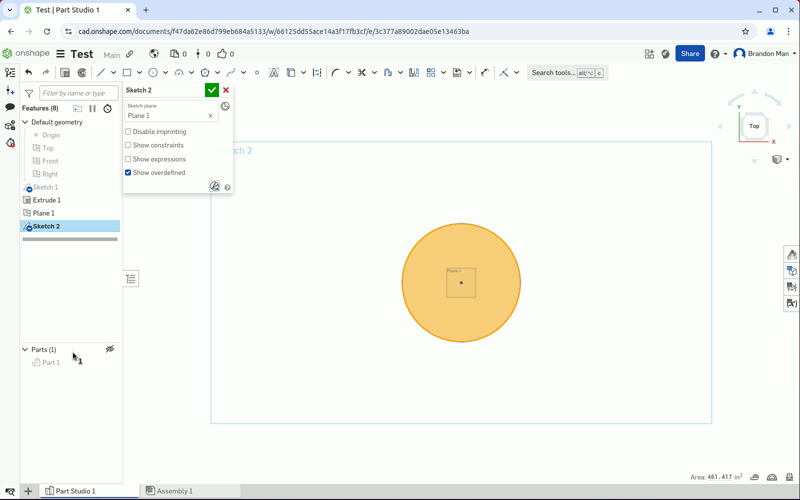
key(shift+e)
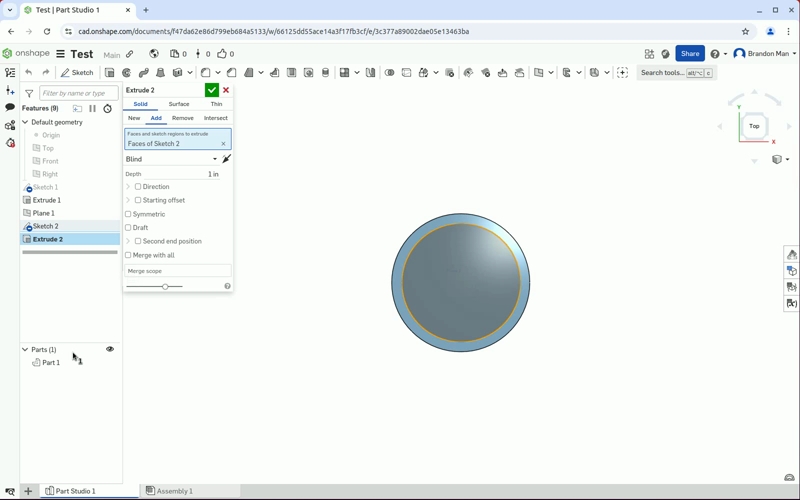
mouse_move(143, 106)
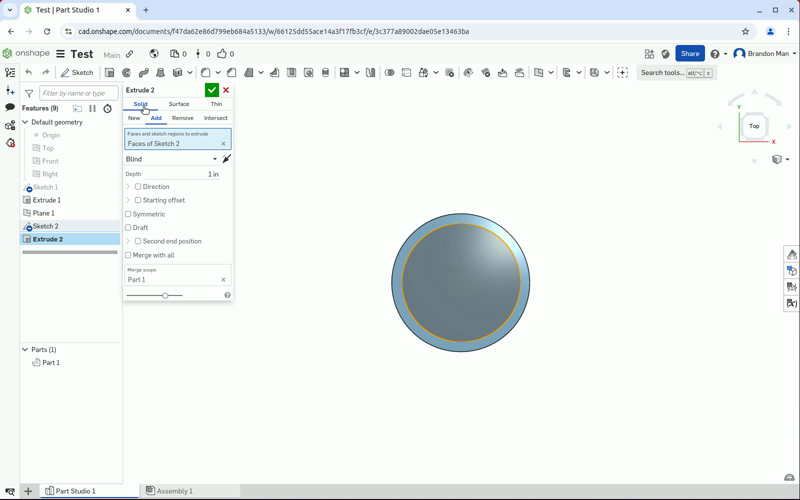
click(143, 106)
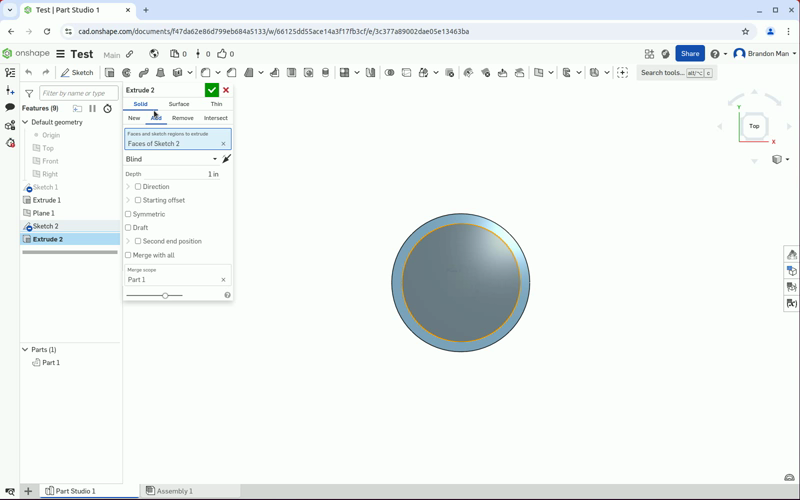
mouse_move(186, 120)
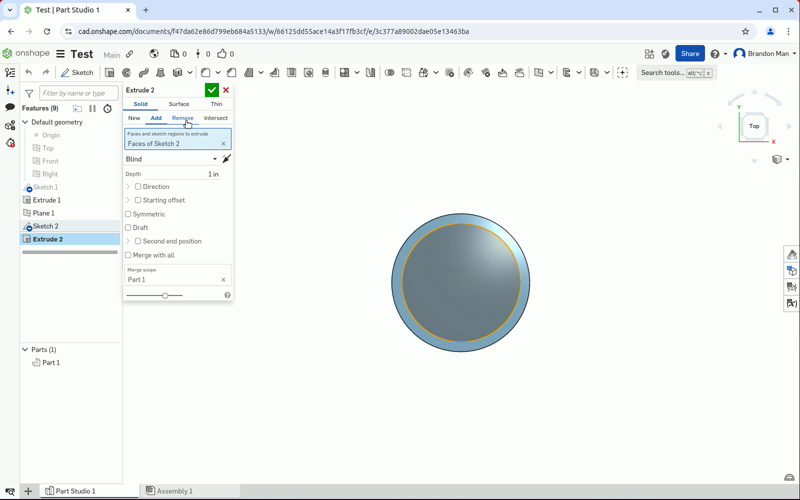
click(186, 120)
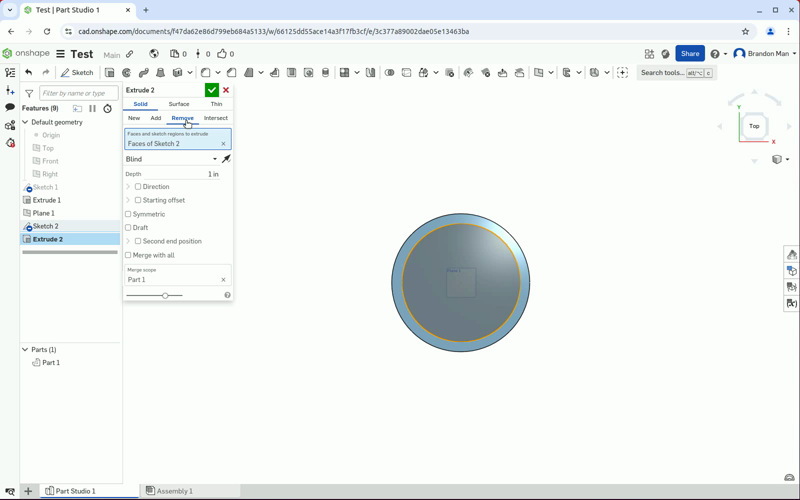
key(tab, 4)
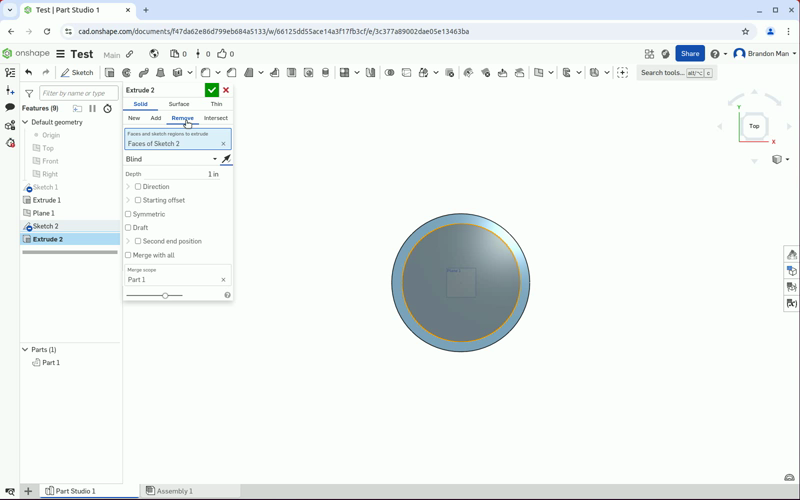
text(20.701)
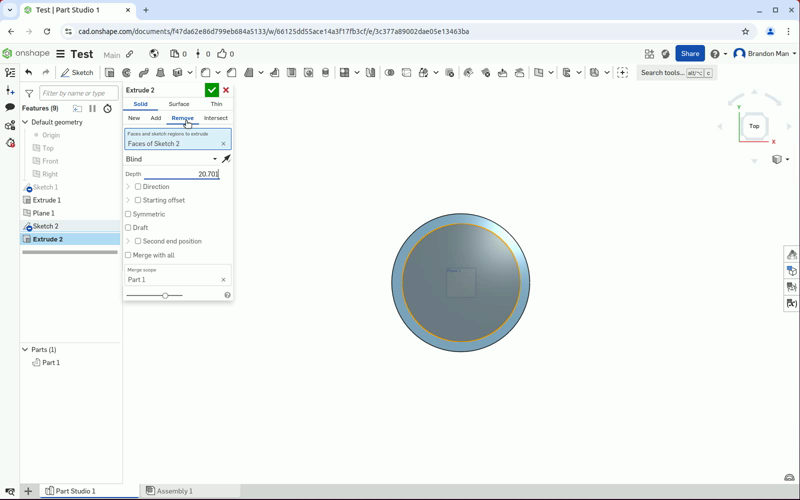
key(tab, 6)
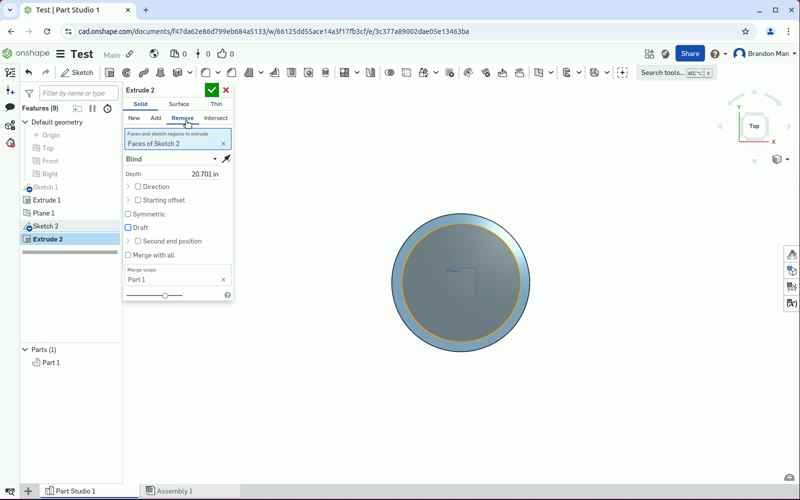
key(space)
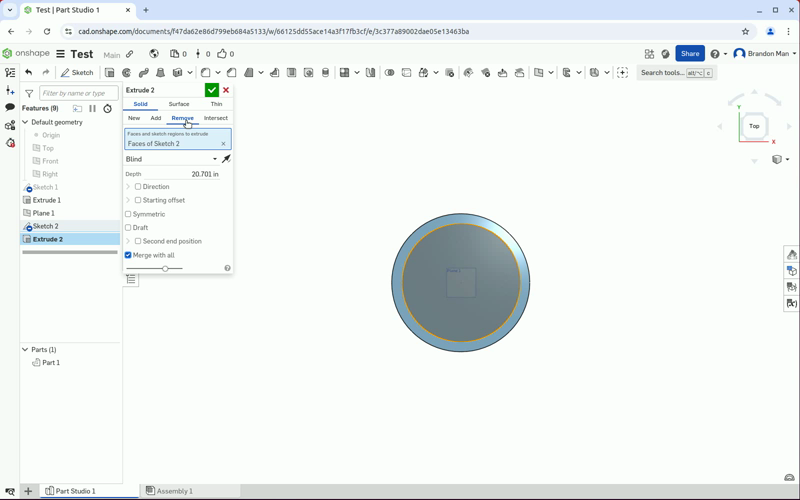
key(enter)
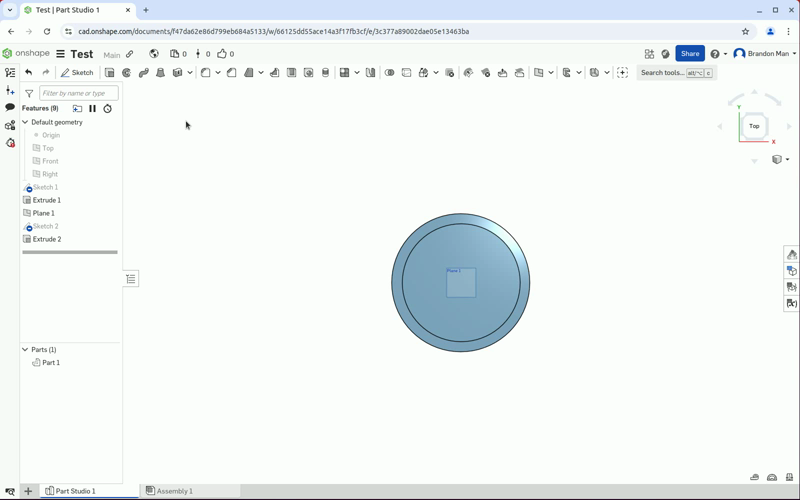
key(shift+h)
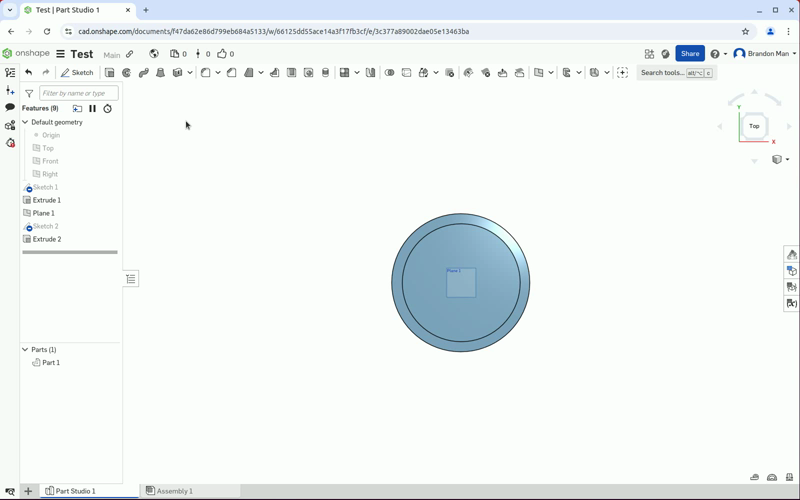
key(shift+h)
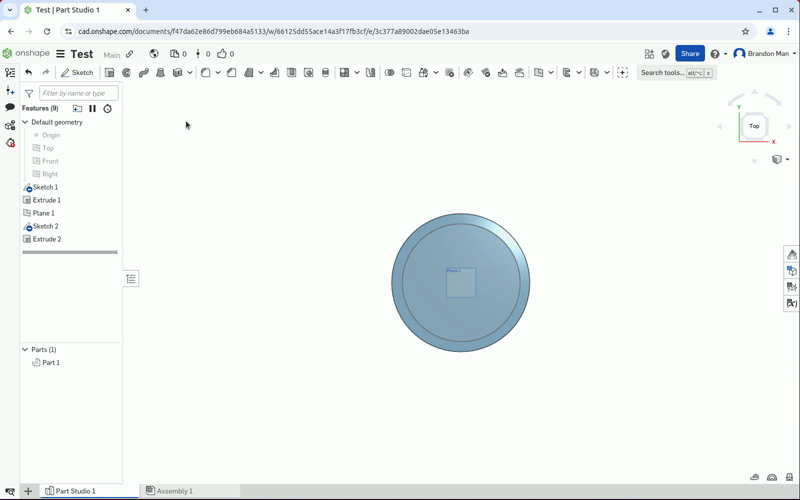
key(shift+7)
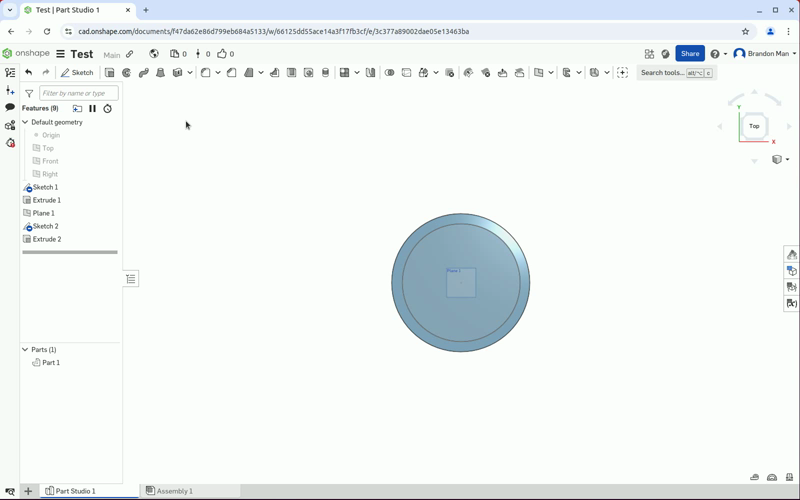
key(up, 3)
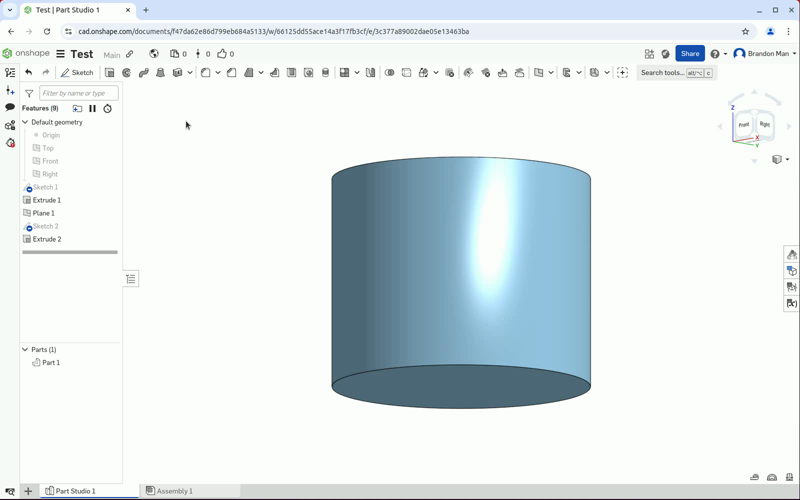
key(left, 3)
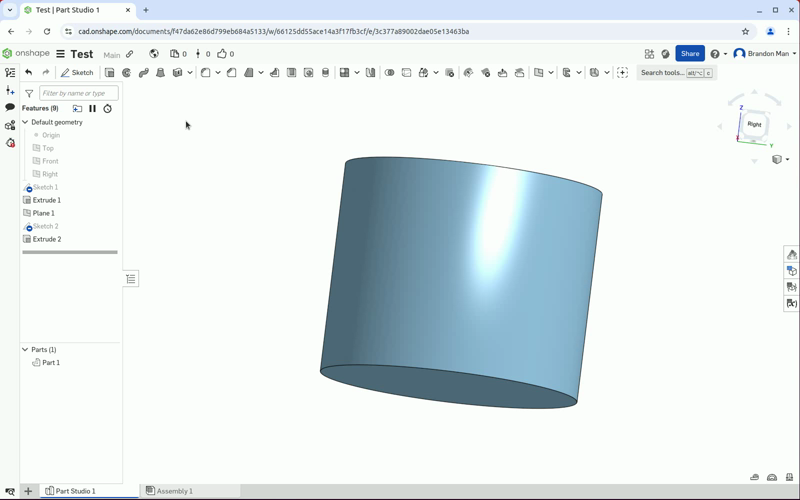
key(right, 3)
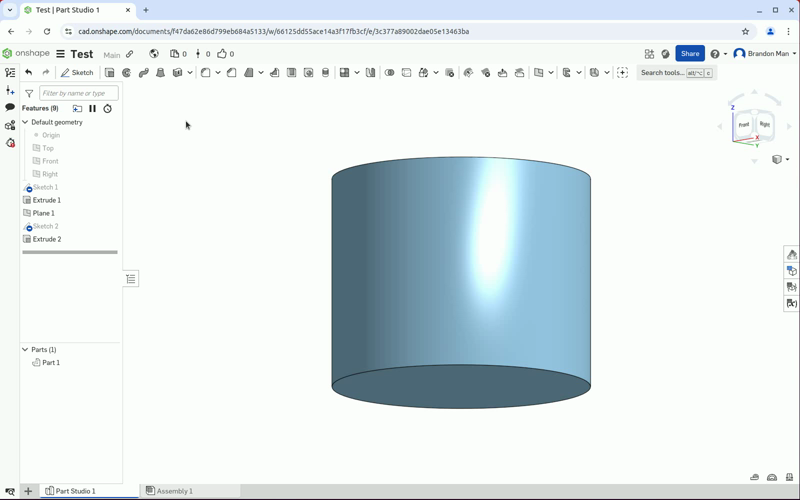
key(down, 3)
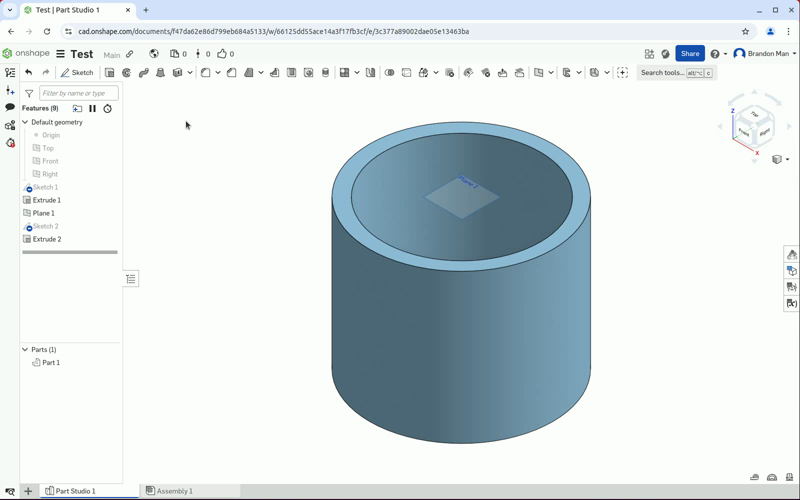
mouse_move(73, 189)
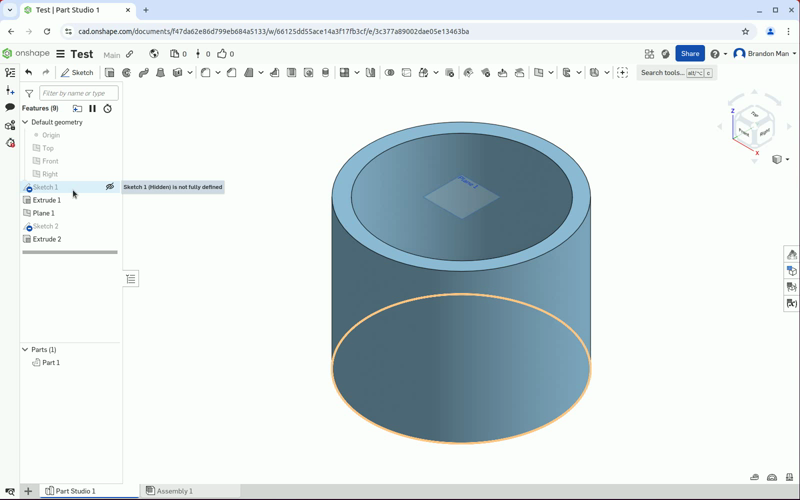
click(73, 189)